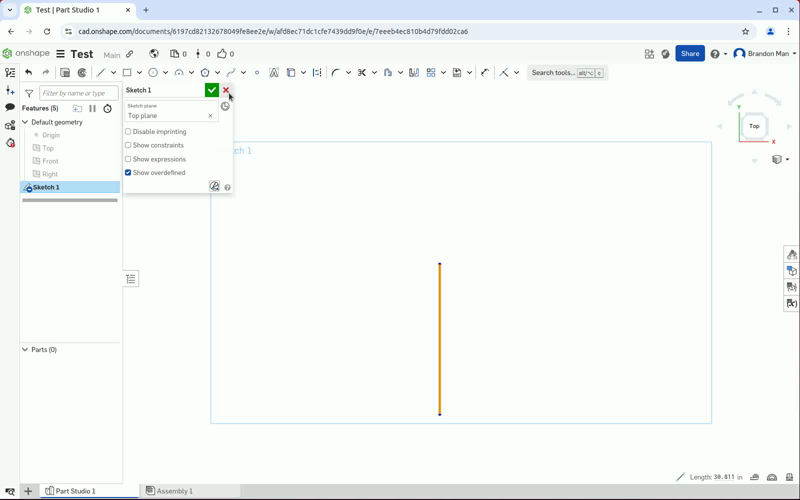
key(shift+h)
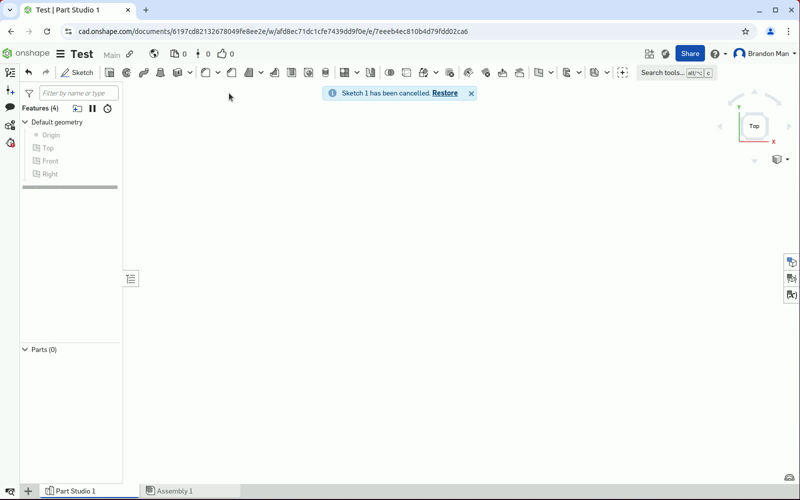
mouse_move(73, 352)
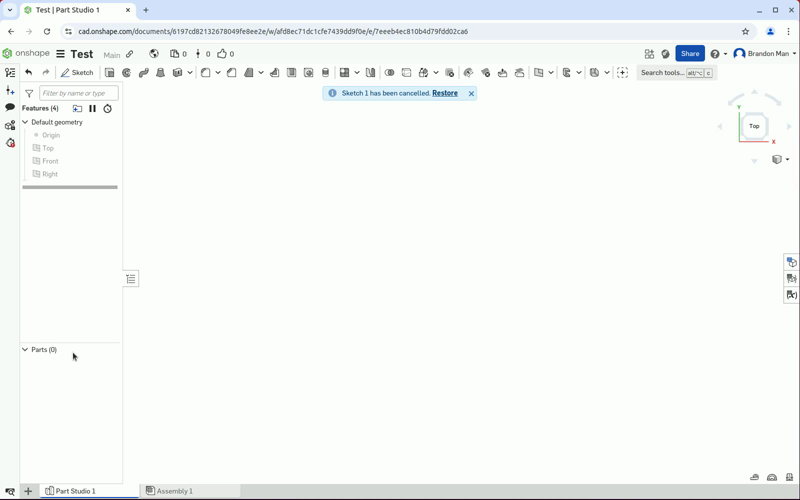
key(y)
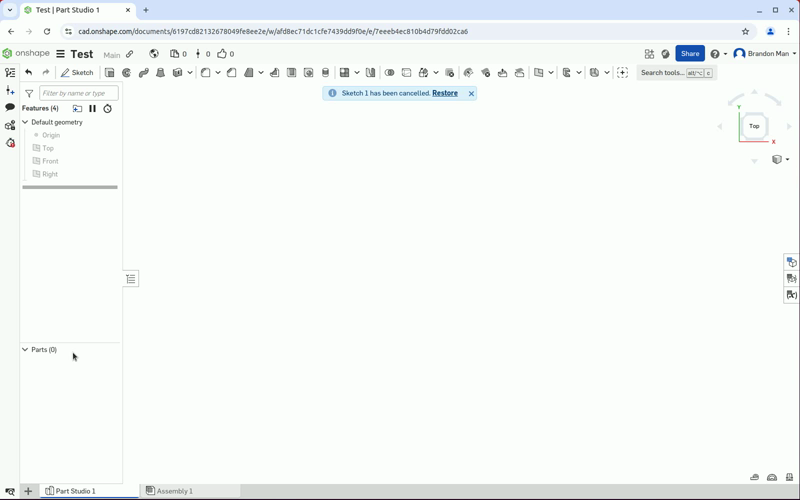
key(shift+p)
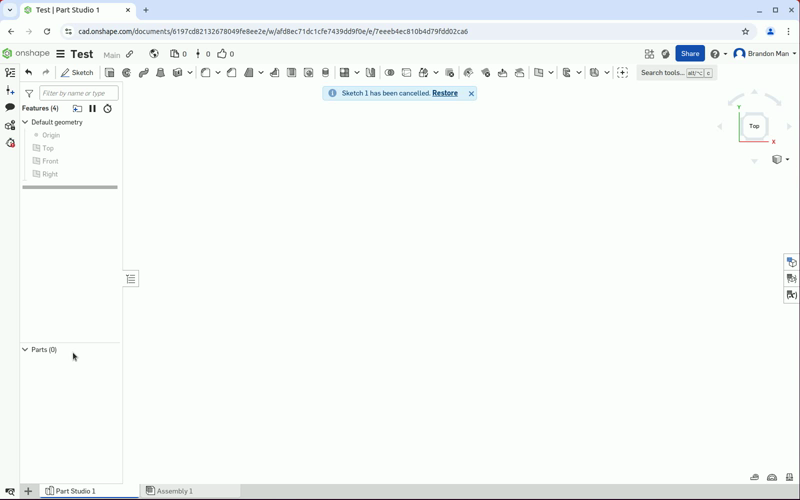
key(space)
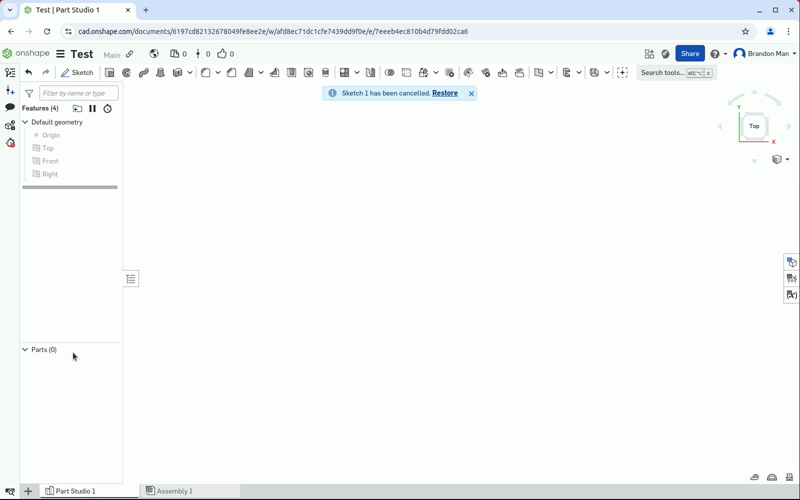
key_down(shift)
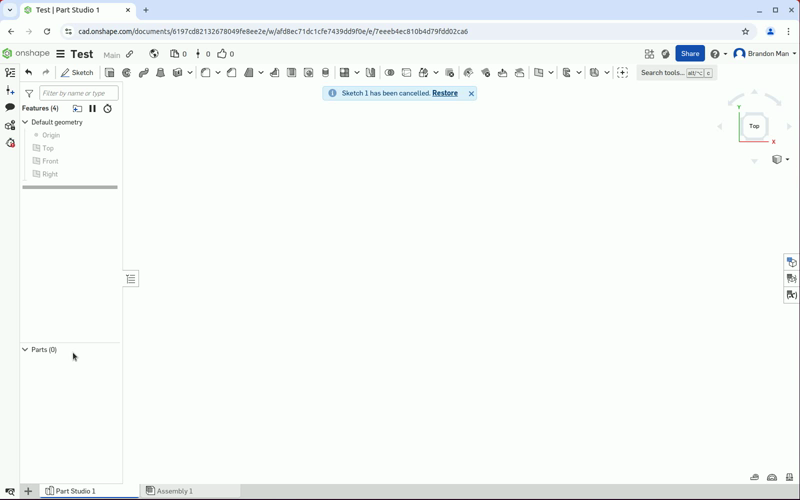
key(up)
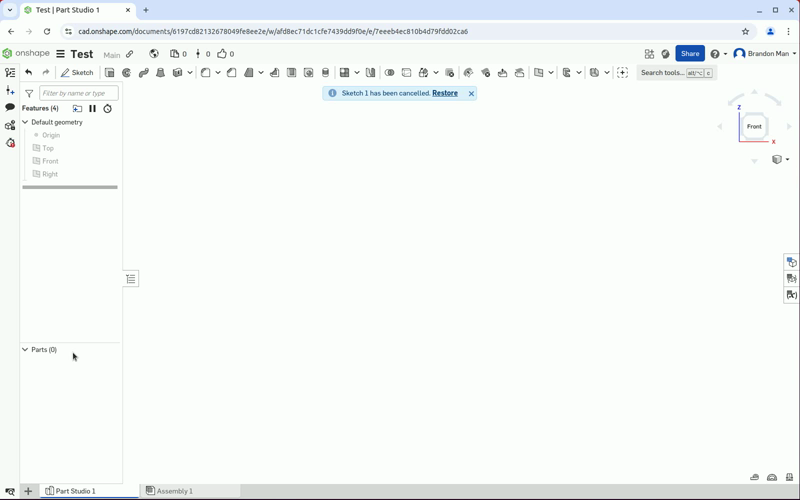
key_up(shift)
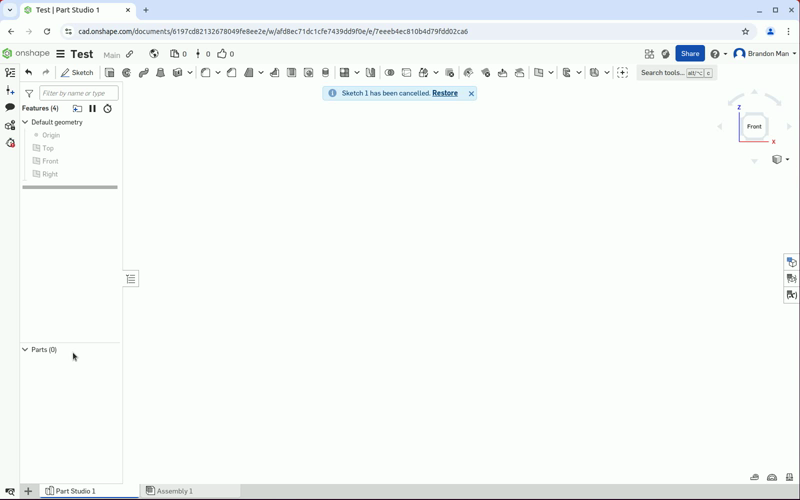
mouse_move(73, 352)
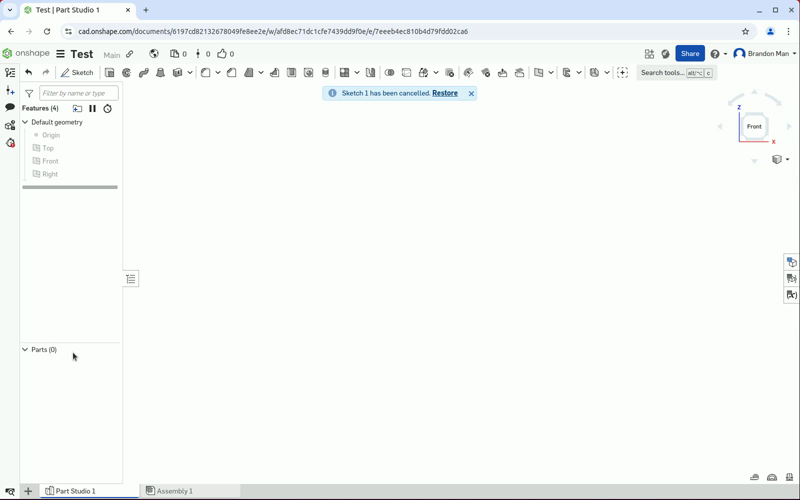
key(shift+y)
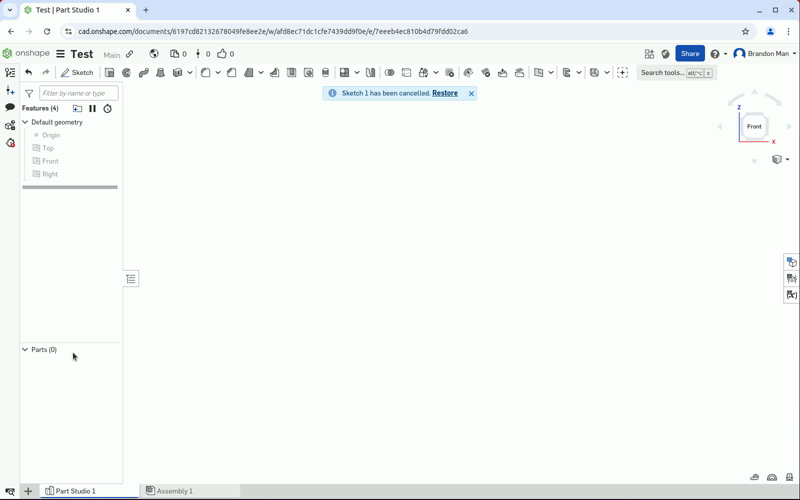
key(shift+s)
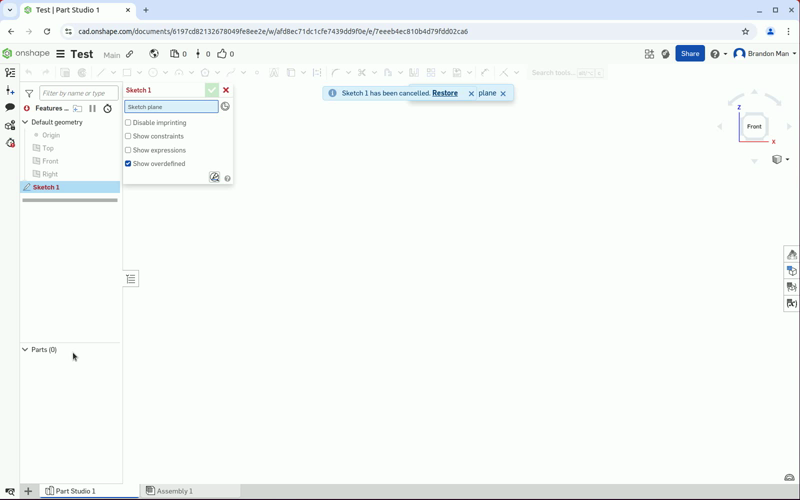
mouse_move(73, 163)
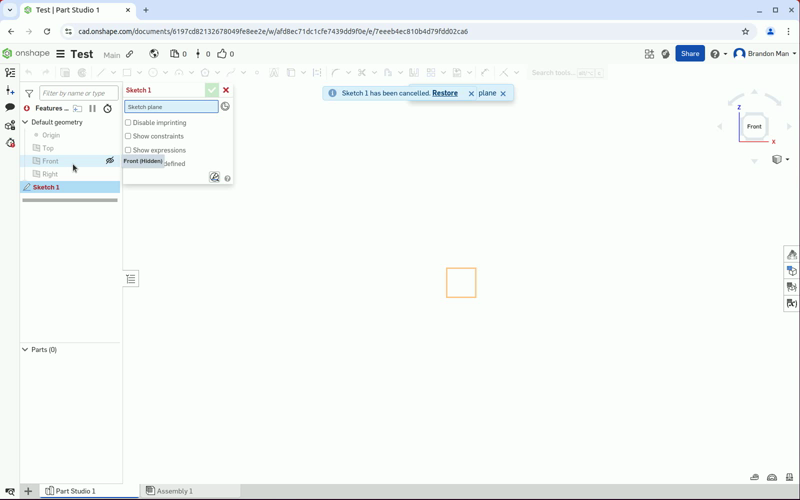
click(73, 163)
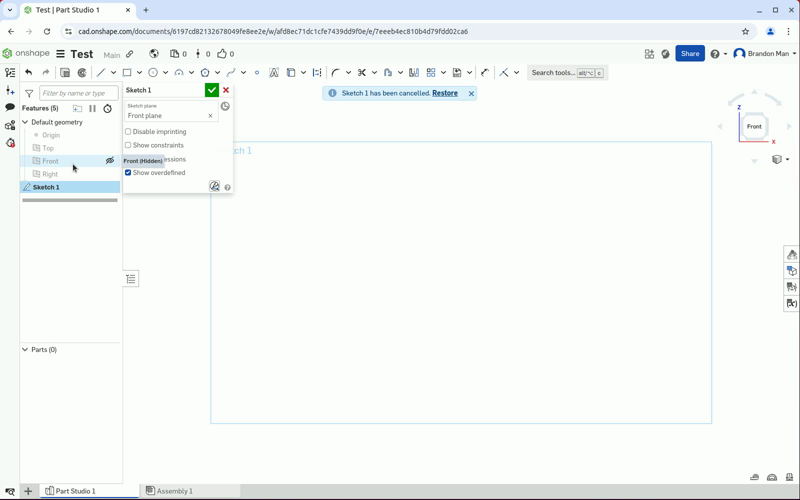
mouse_move(73, 352)
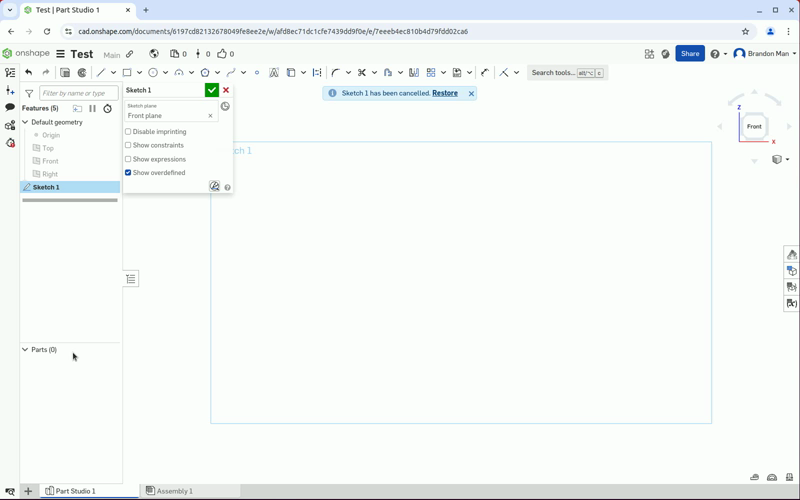
key(y)
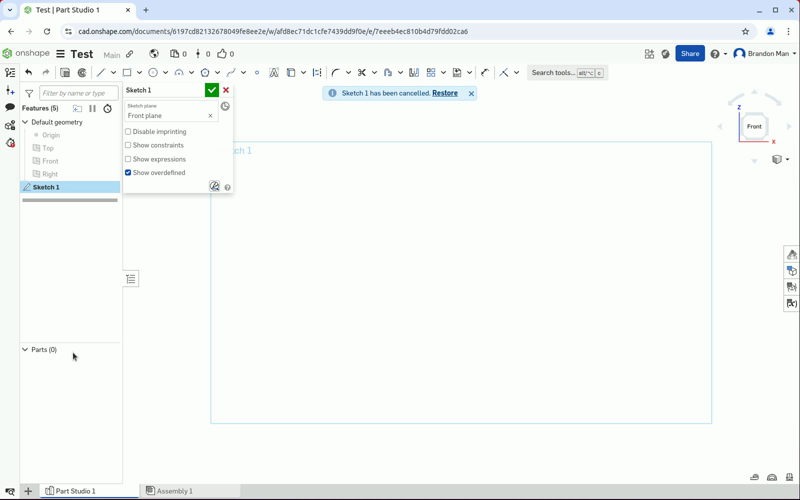
key(c)
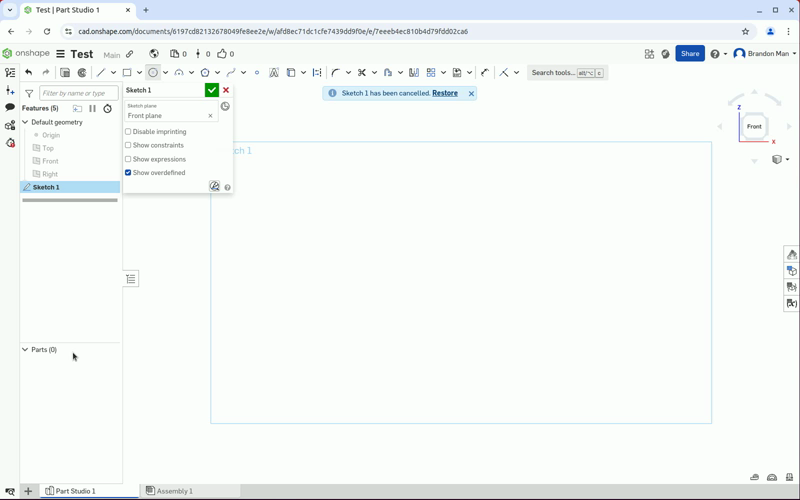
key_down(shift)
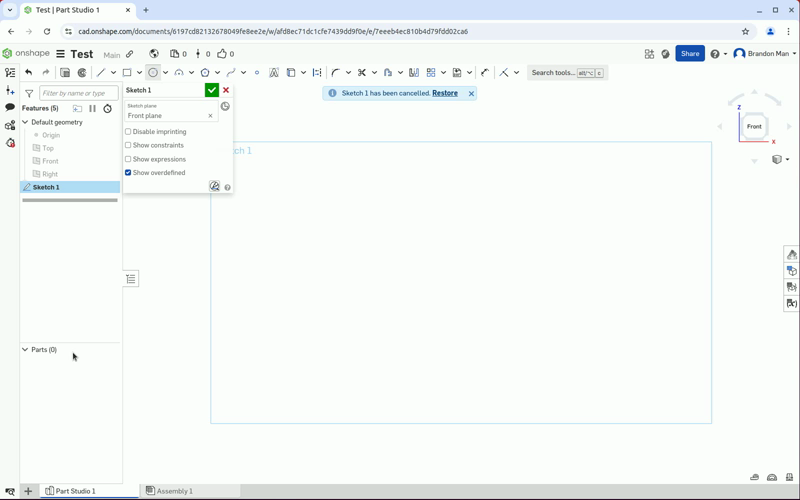
mouse_move(461, 282)
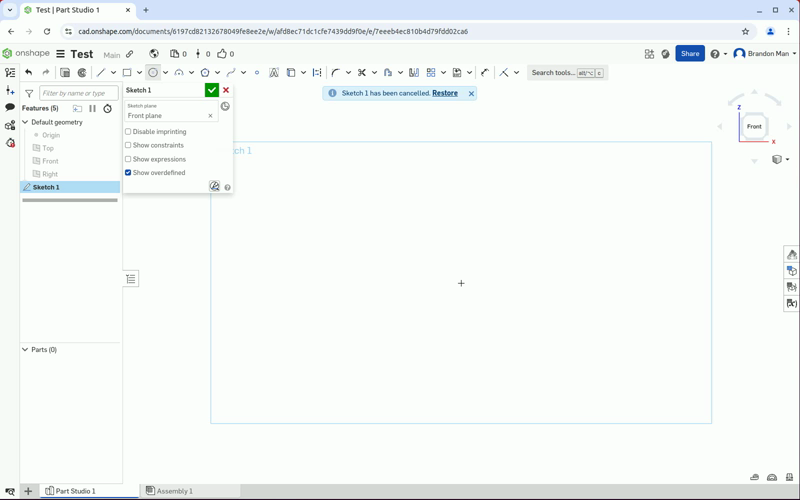
click(461, 282)
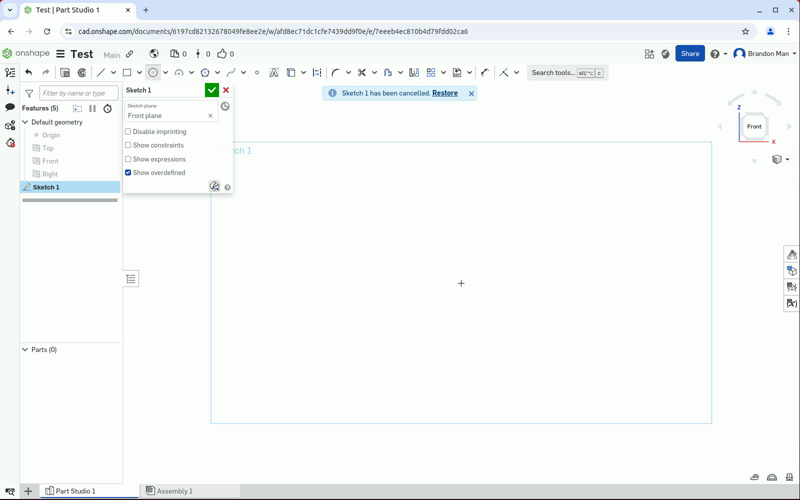
key_up(shift)
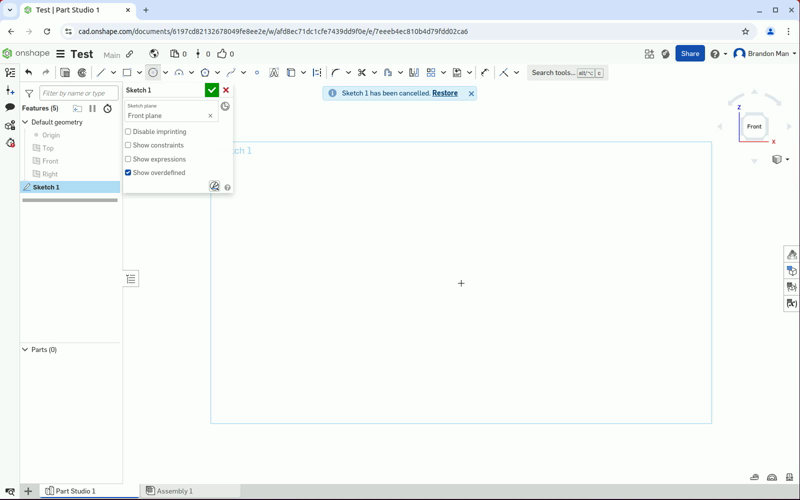
mouse_move(508, 282)
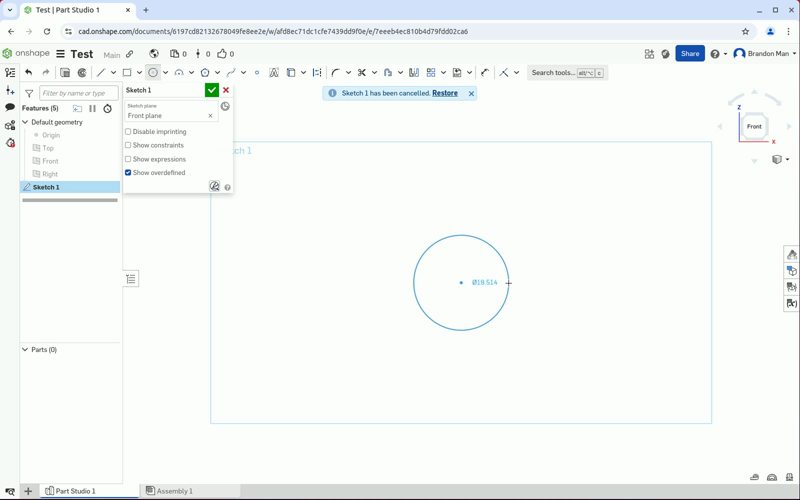
click(508, 282)
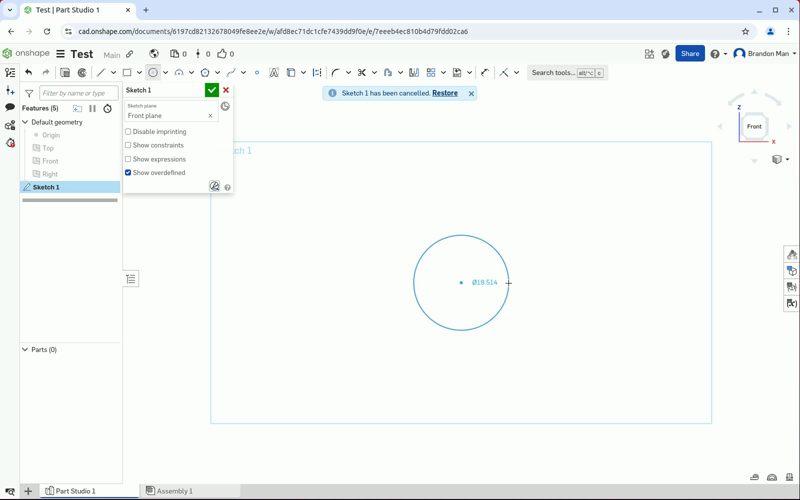
key(esc)
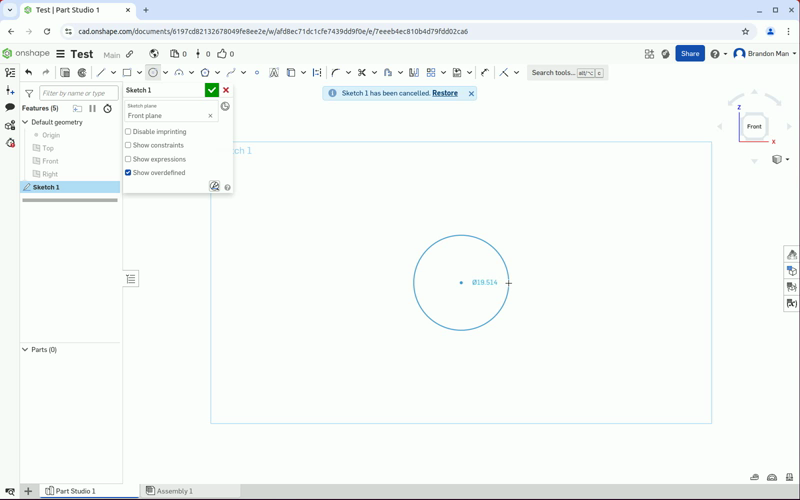
mouse_move(438, 266)
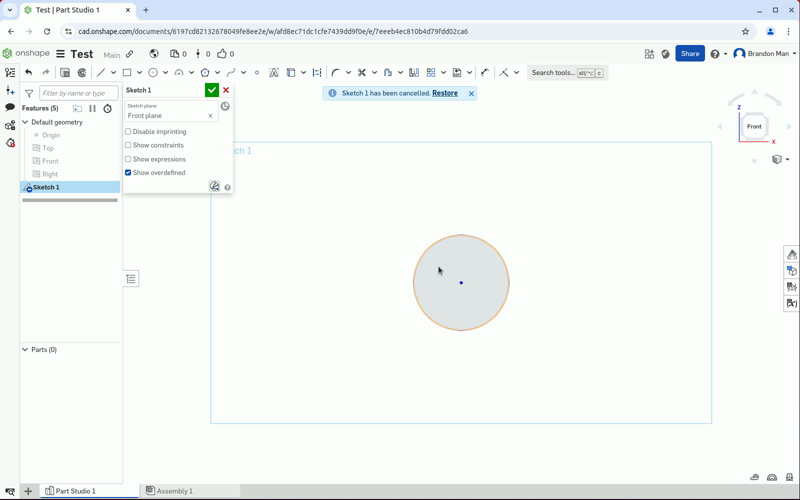
click(438, 266)
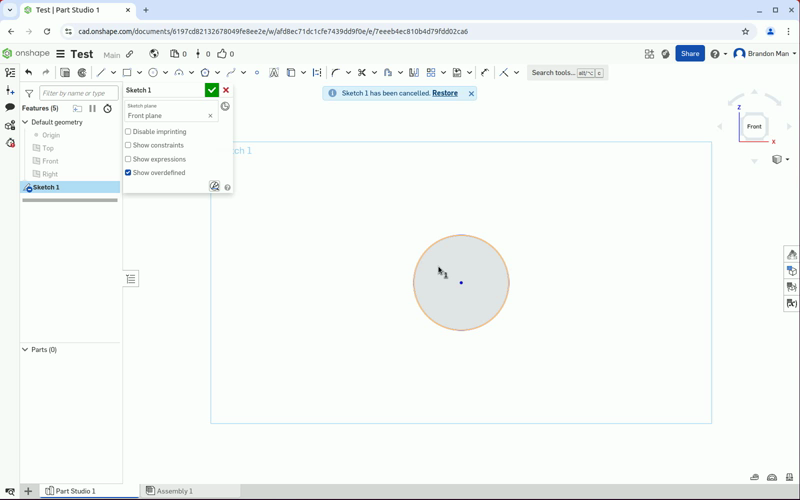
mouse_move(73, 352)
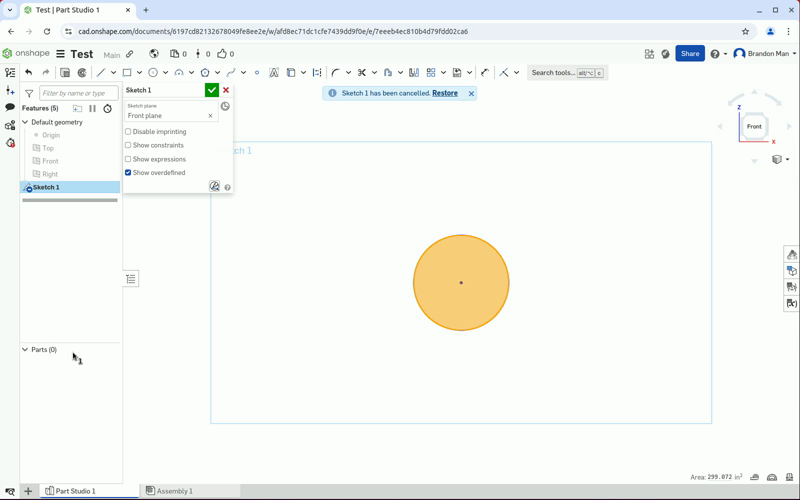
key(shift+y)
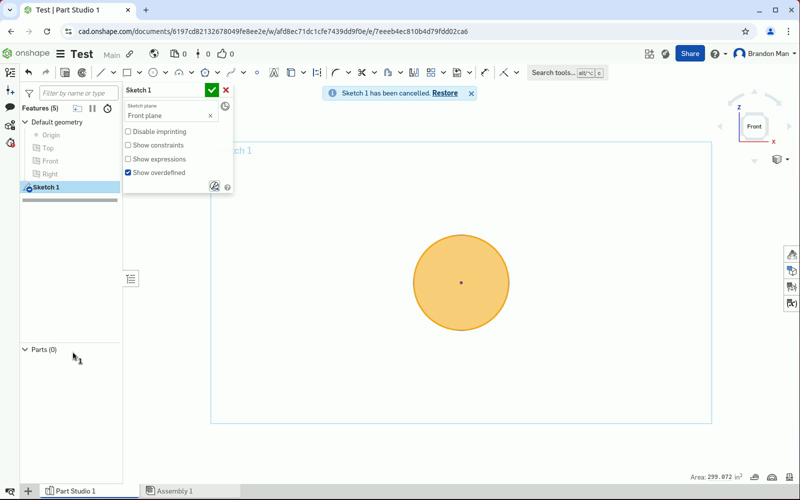
key(shift+e)
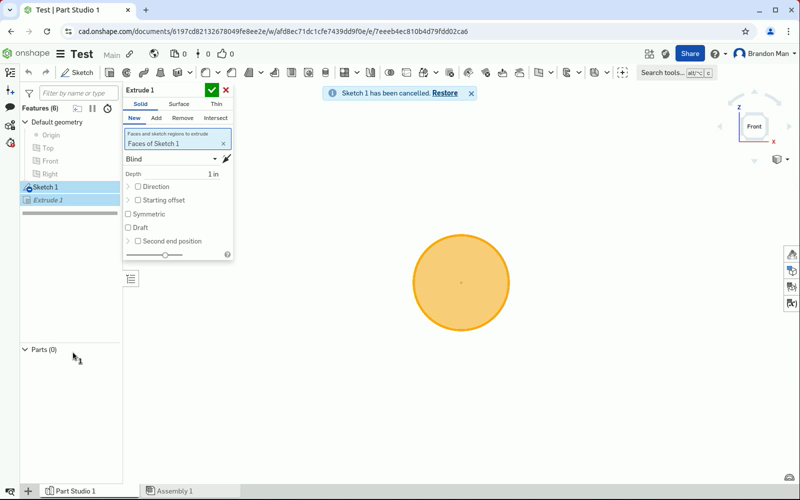
mouse_move(143, 106)
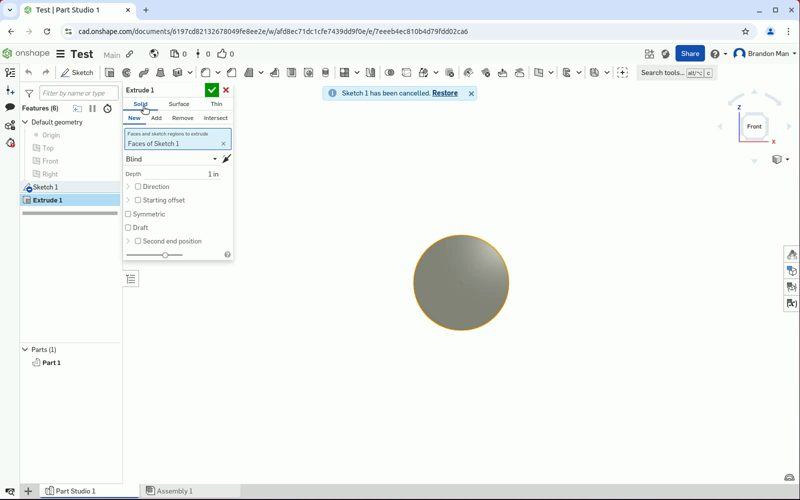
click(143, 106)
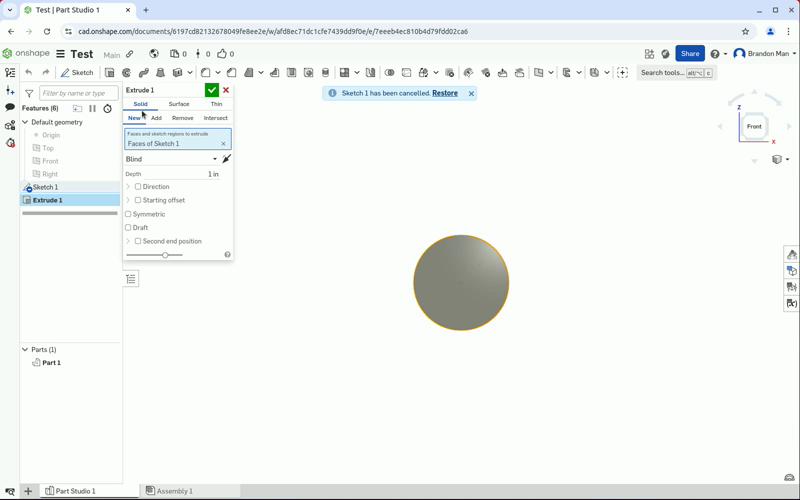
mouse_move(137, 120)
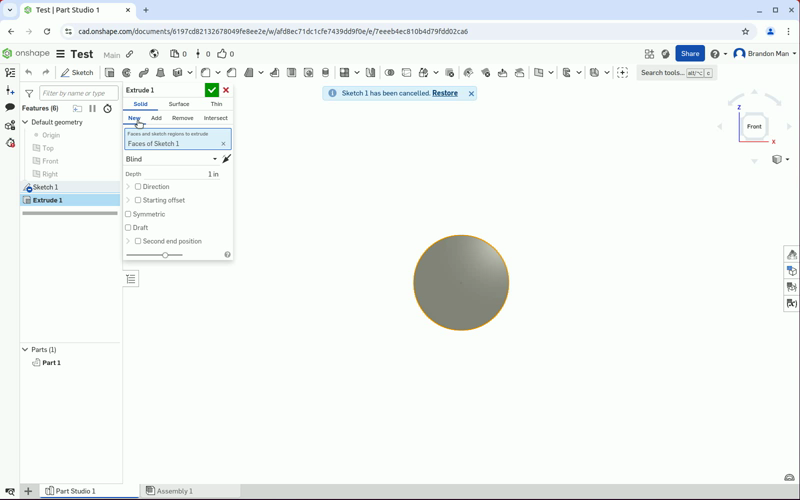
click(137, 120)
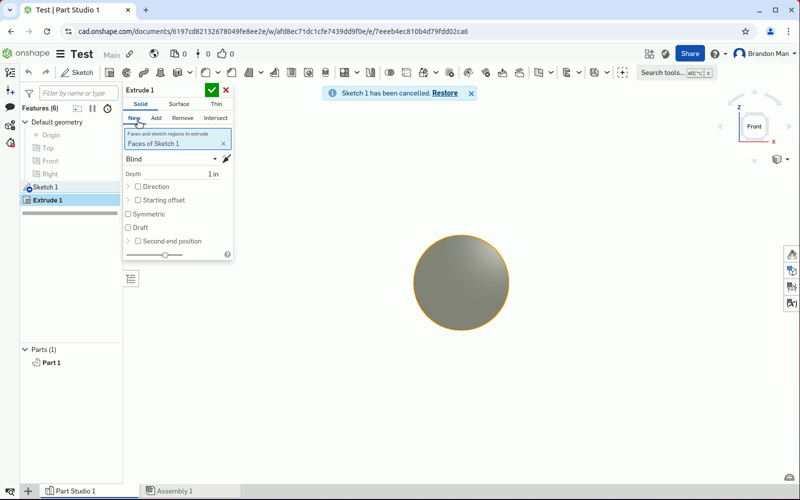
key(tab, 4)
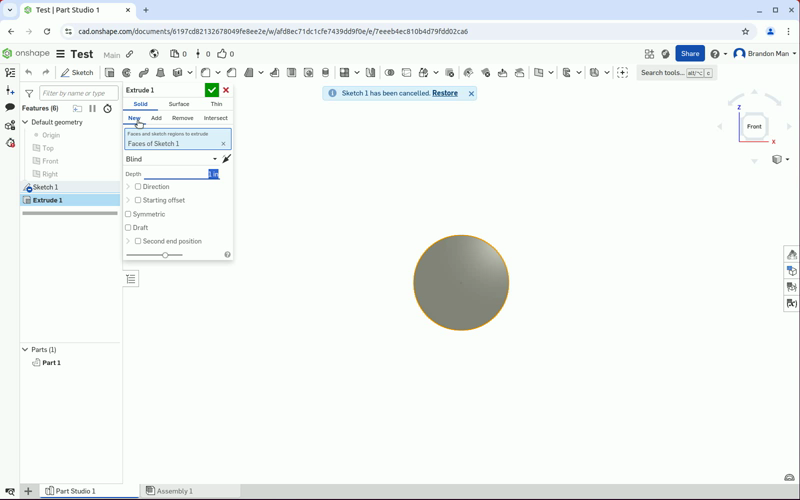
text(23.108)
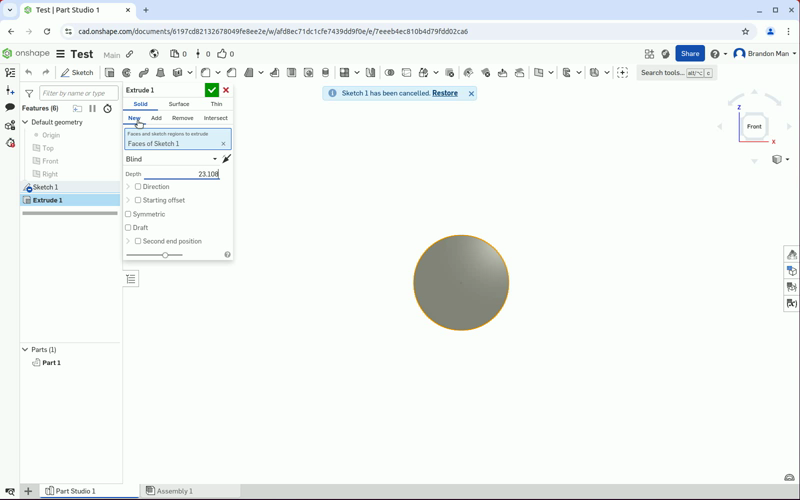
key(enter)
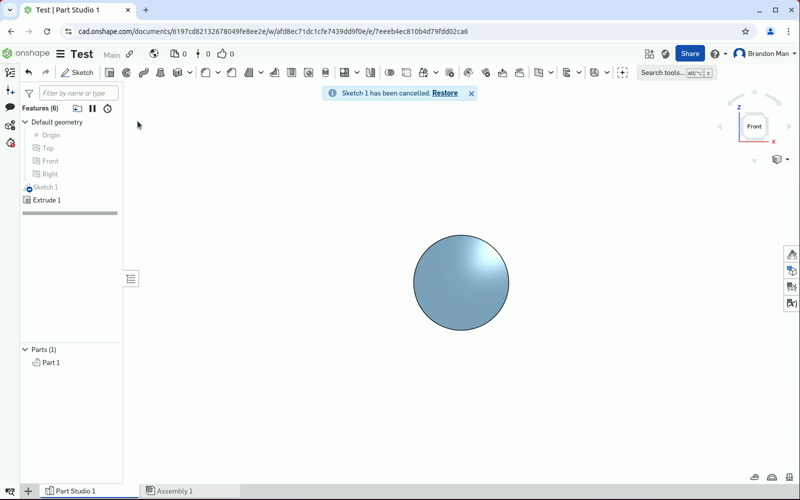
key(shift+h)
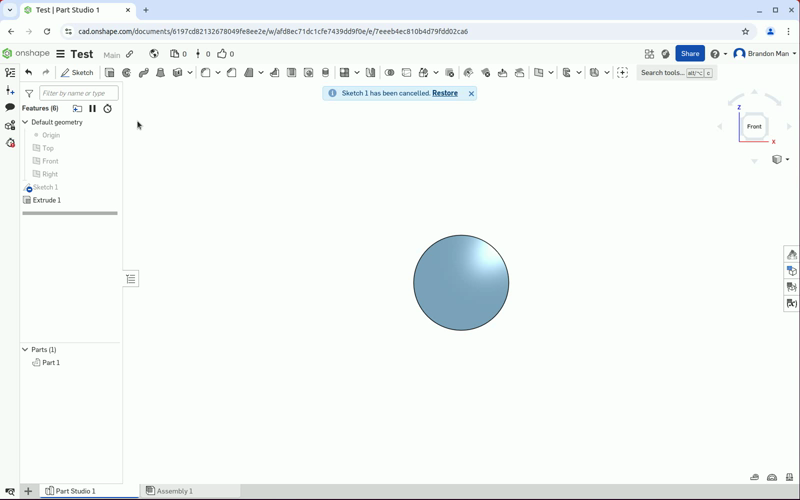
key(shift+h)
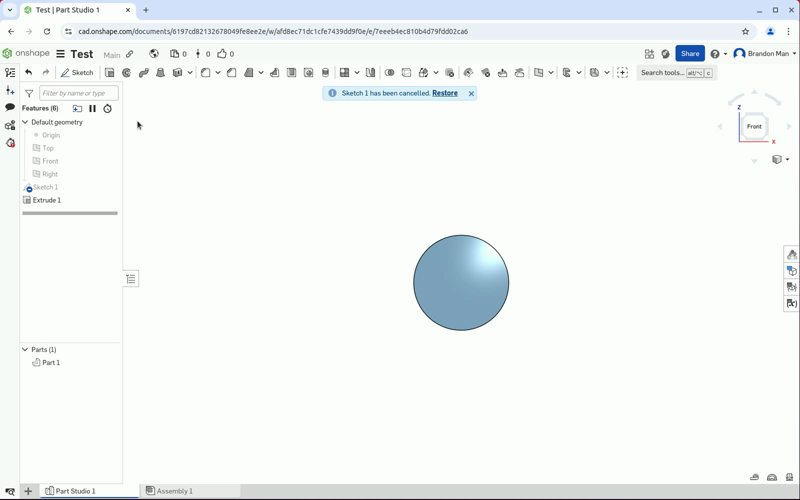
mouse_move(73, 189)
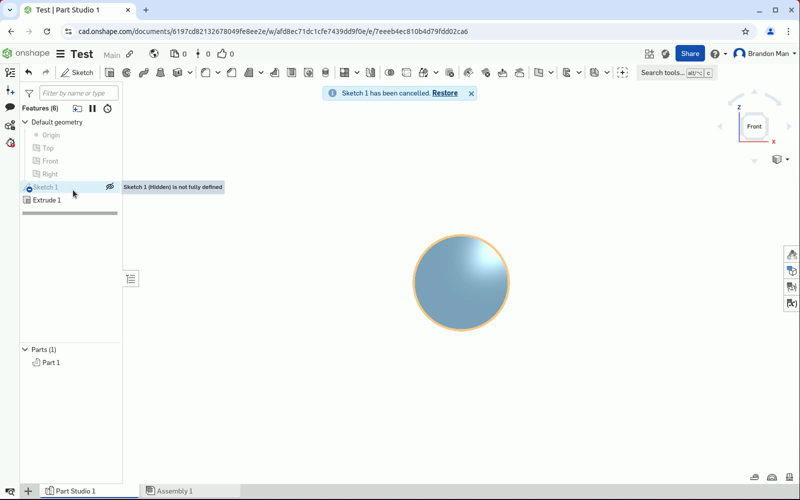
click(73, 189)
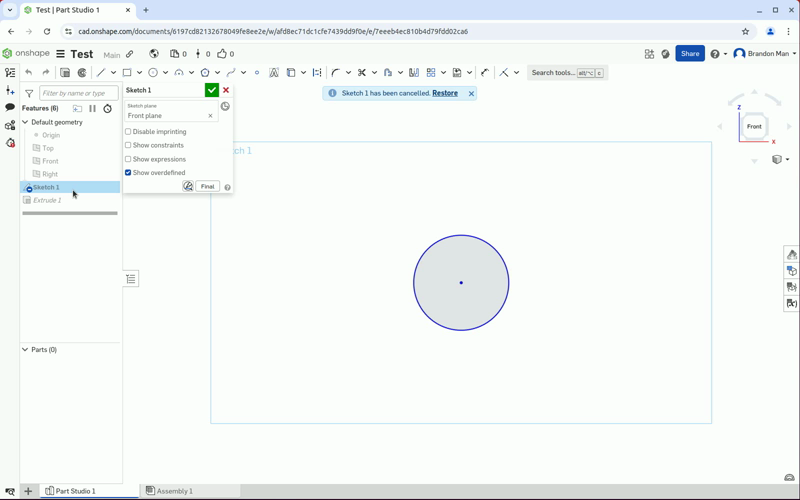
mouse_move(229, 92)
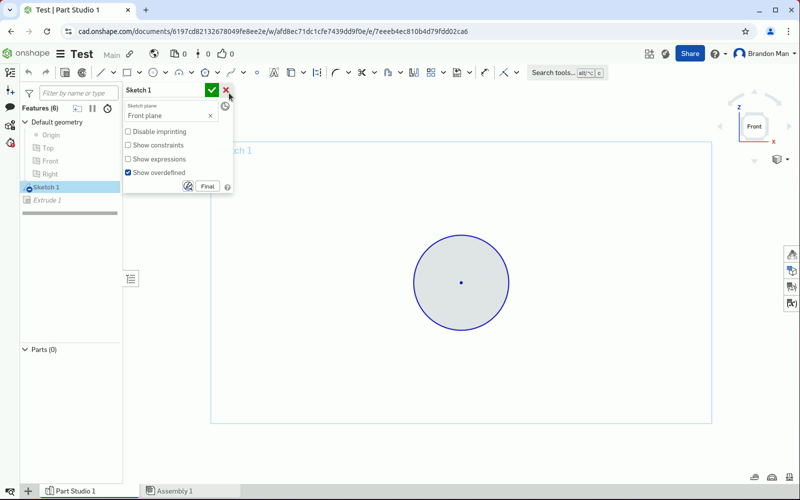
click(229, 92)
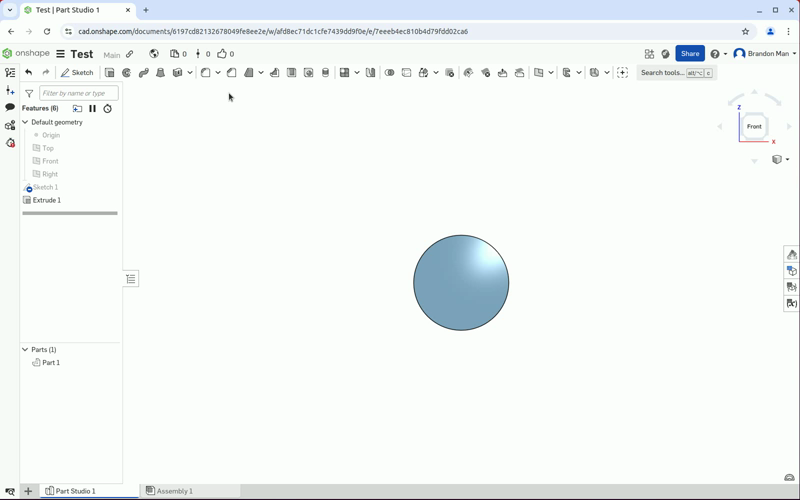
mouse_move(541, 75)
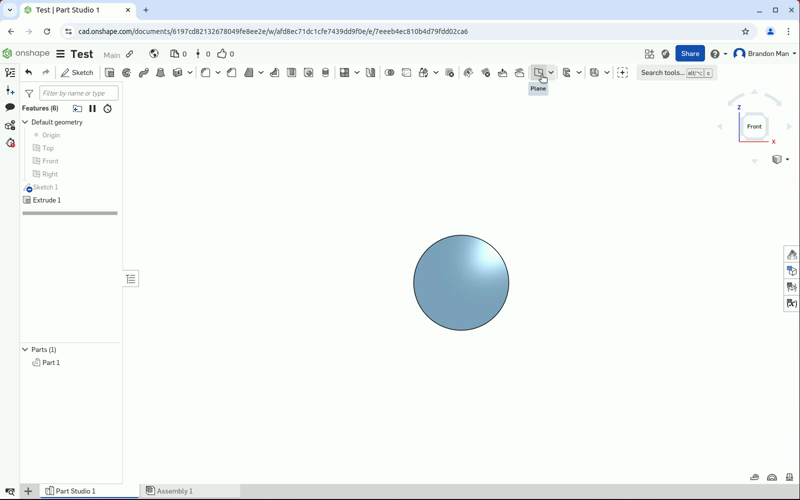
click(541, 75)
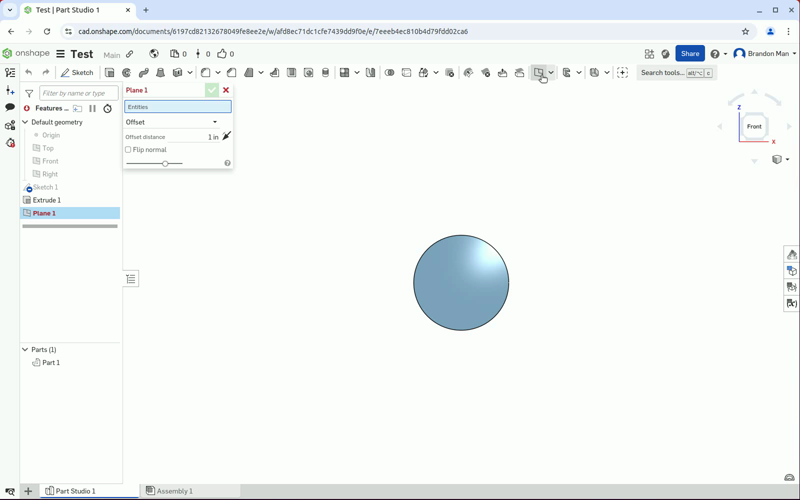
mouse_move(73, 163)
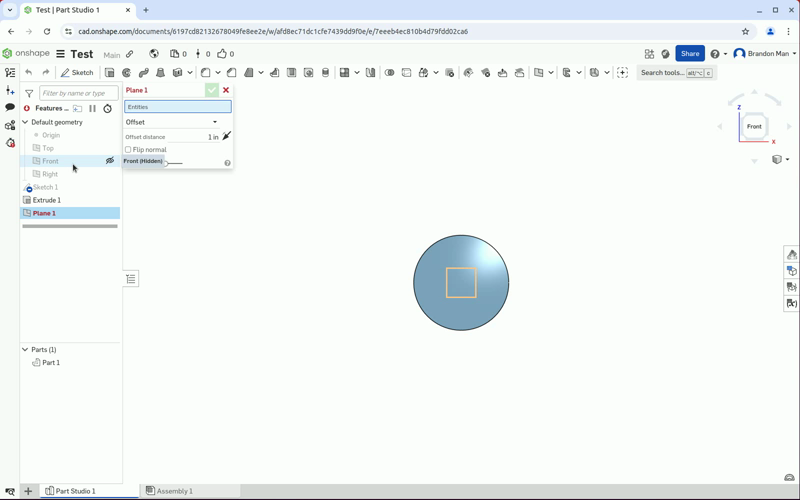
click(73, 163)
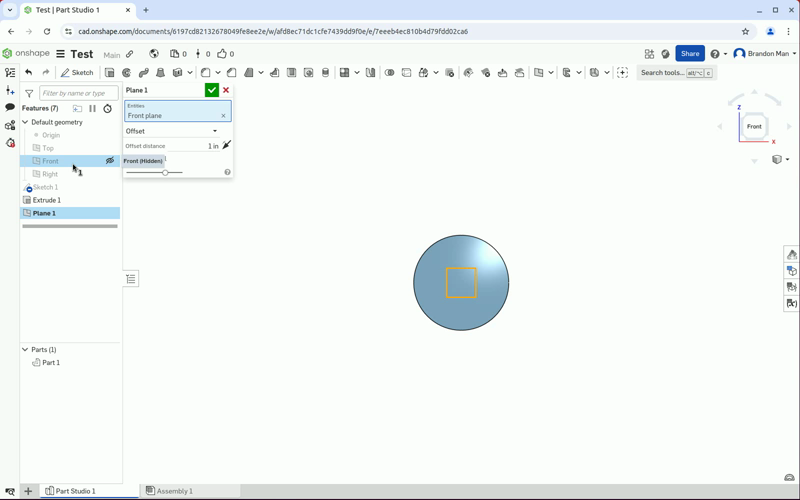
key(tab, 2)
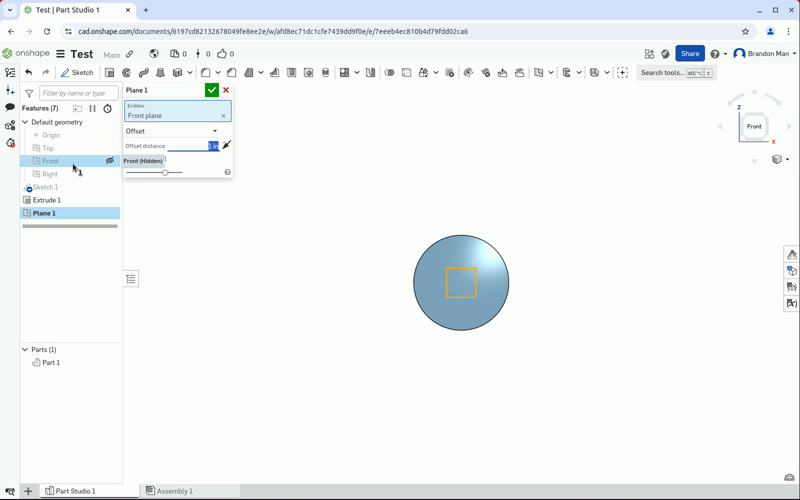
text(23.108)
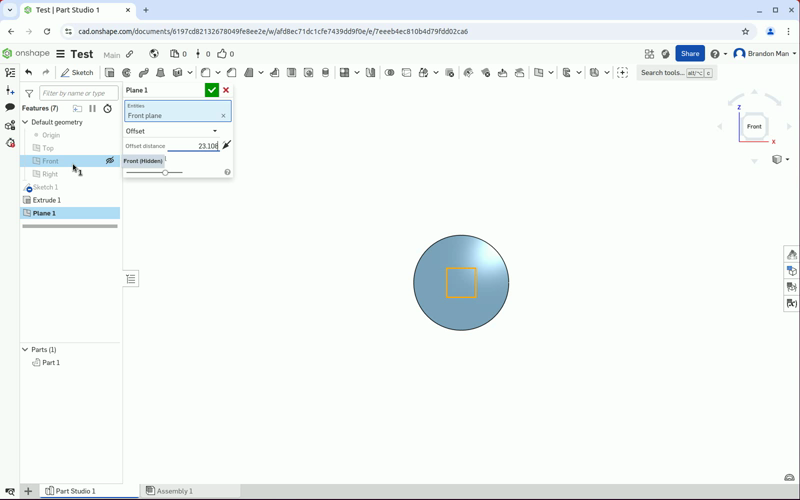
key(enter, 2)
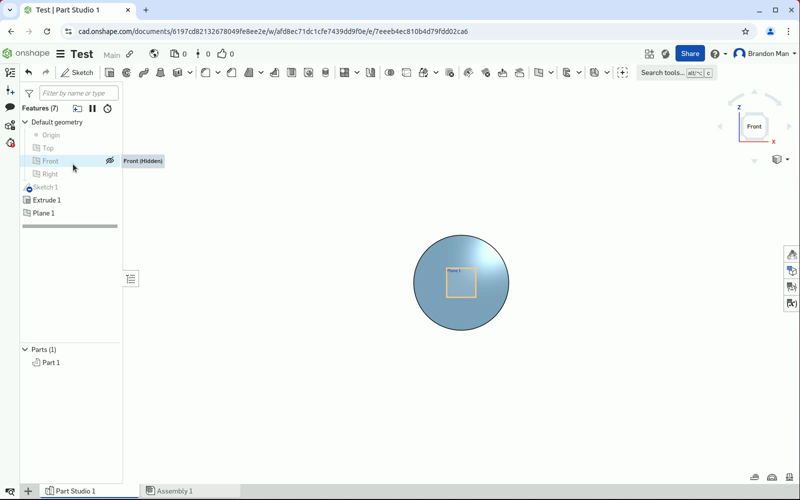
key(shift+s)
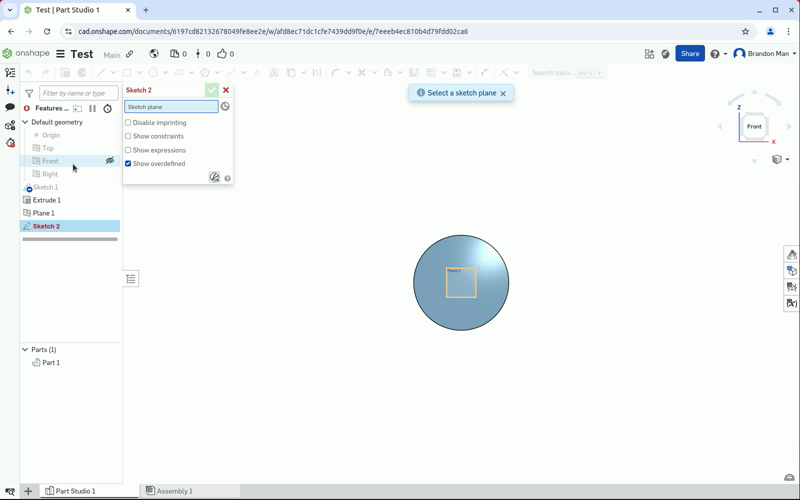
mouse_move(73, 215)
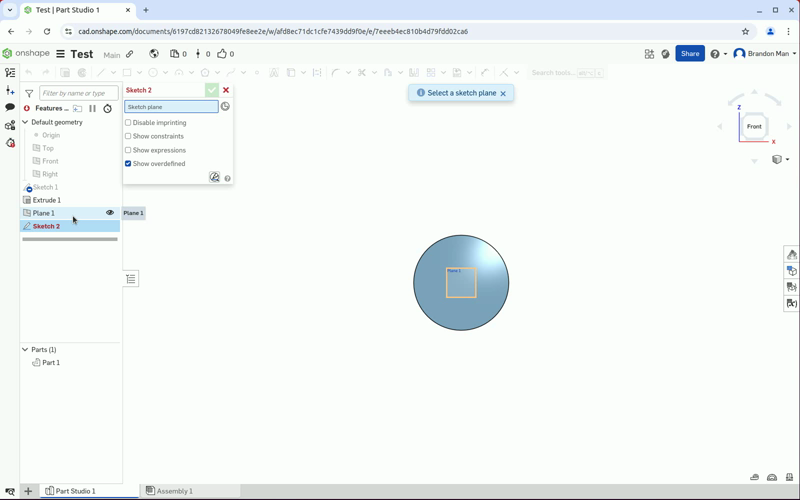
click(73, 215)
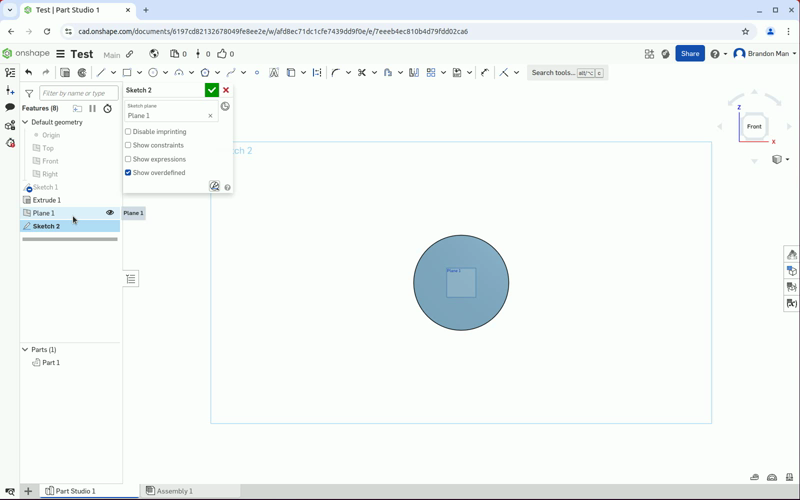
mouse_move(73, 352)
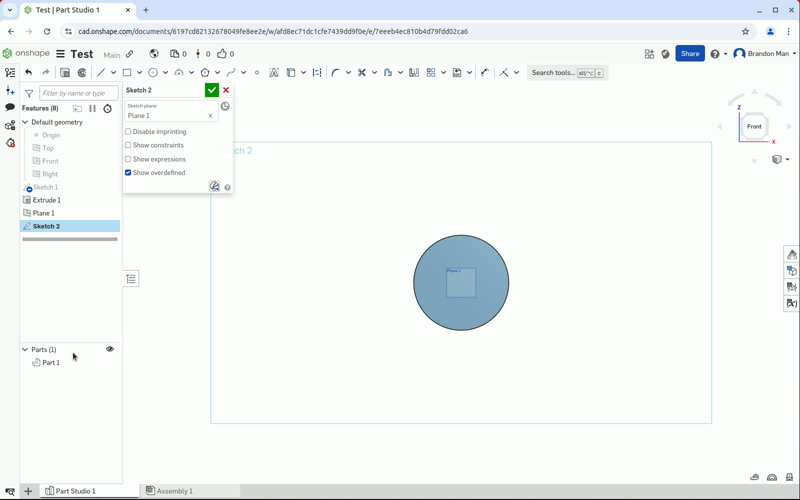
key(y)
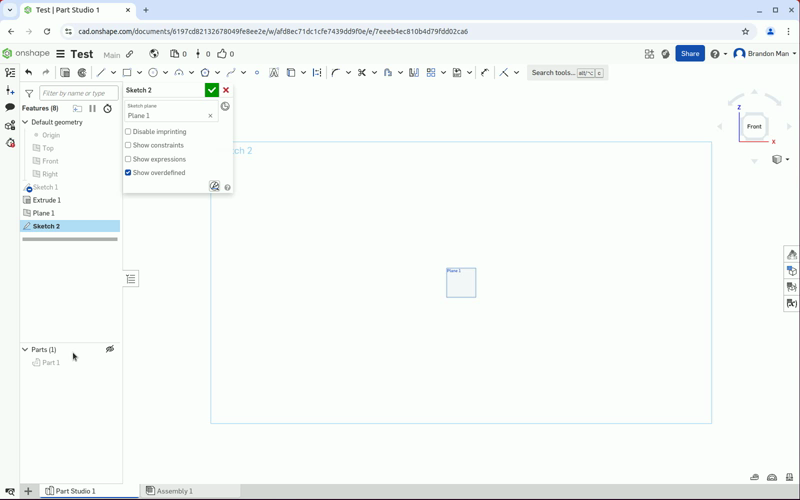
key(c)
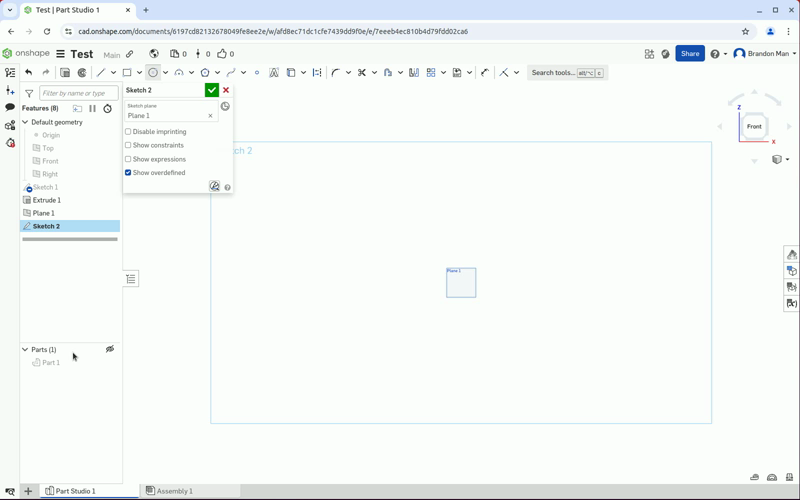
key_down(shift)
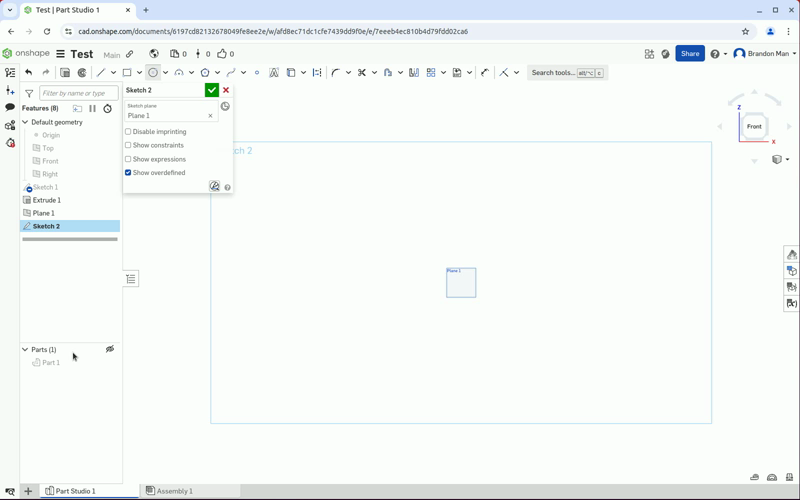
mouse_move(461, 282)
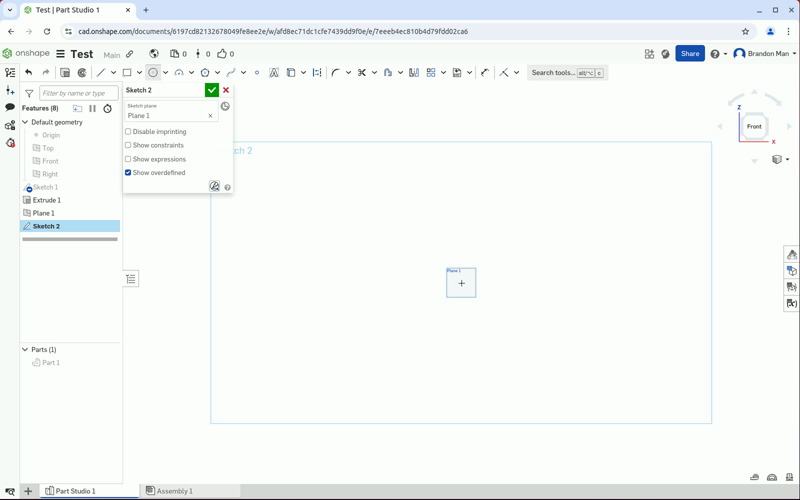
click(461, 282)
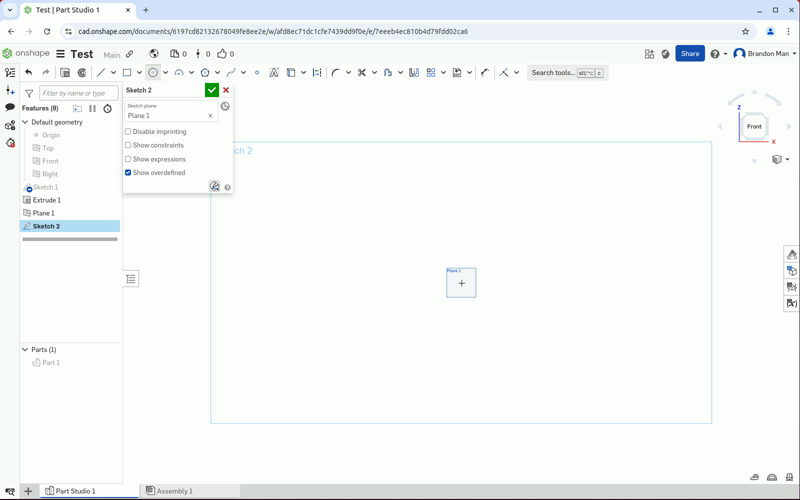
key_up(shift)
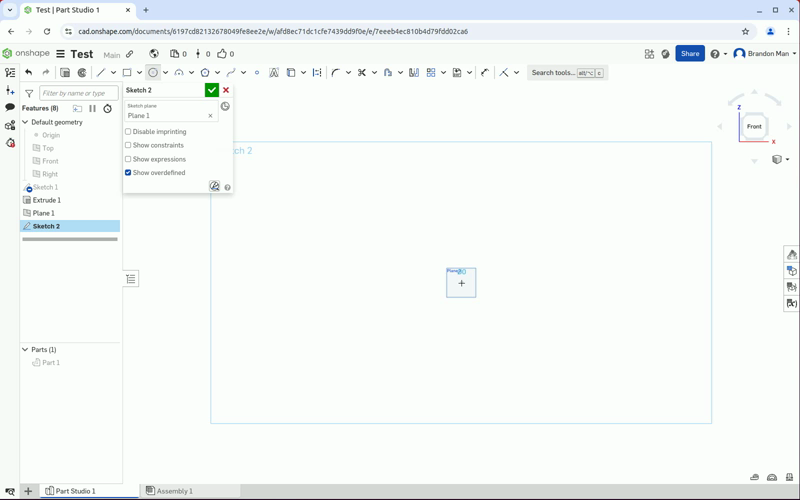
mouse_move(493, 282)
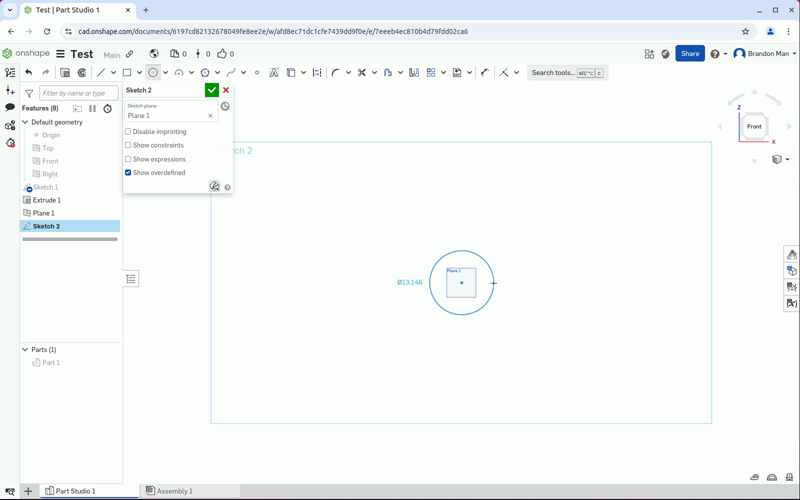
click(493, 282)
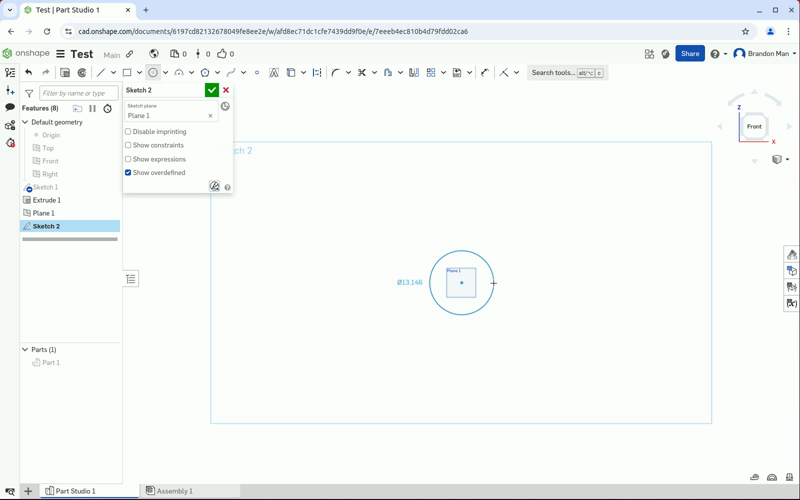
key(esc)
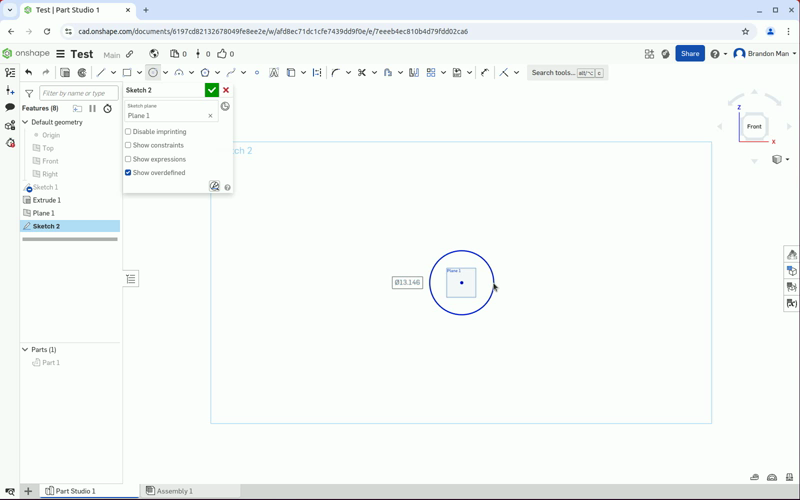
mouse_move(491, 279)
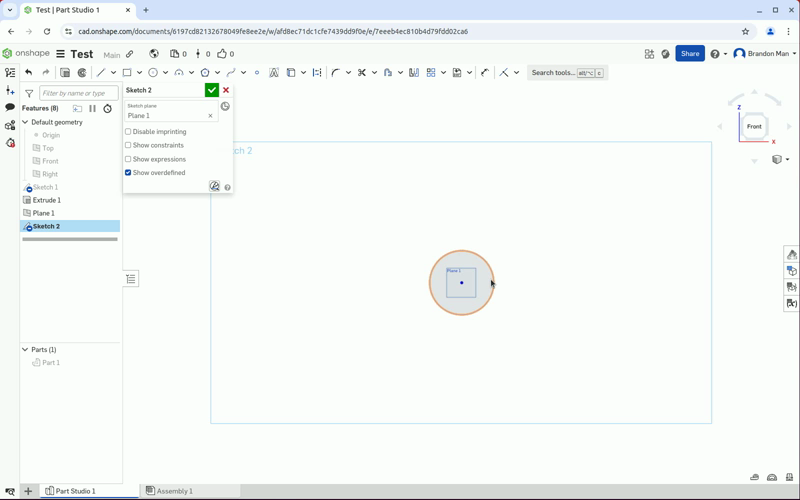
click(491, 279)
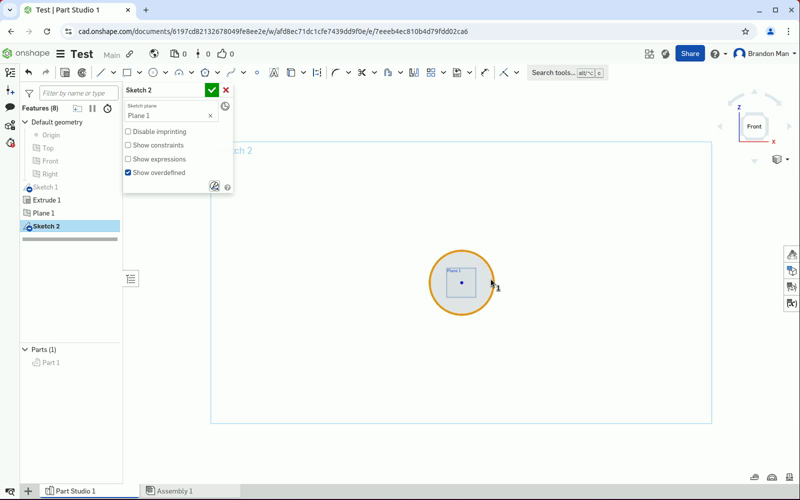
mouse_move(73, 352)
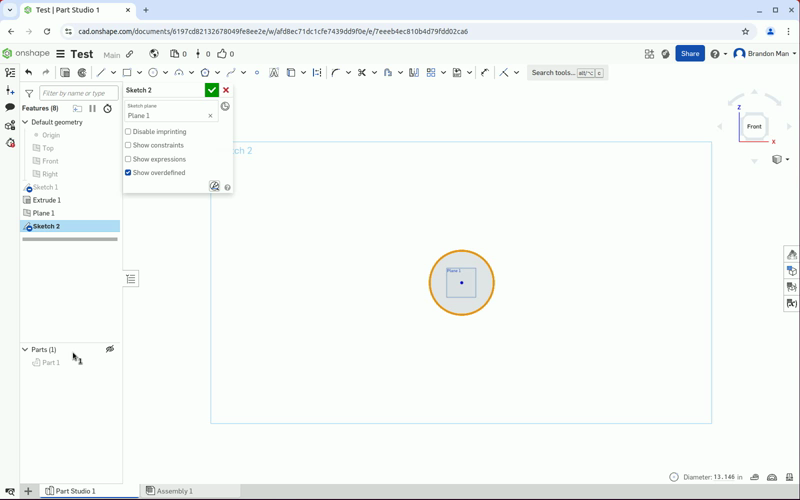
key(shift+y)
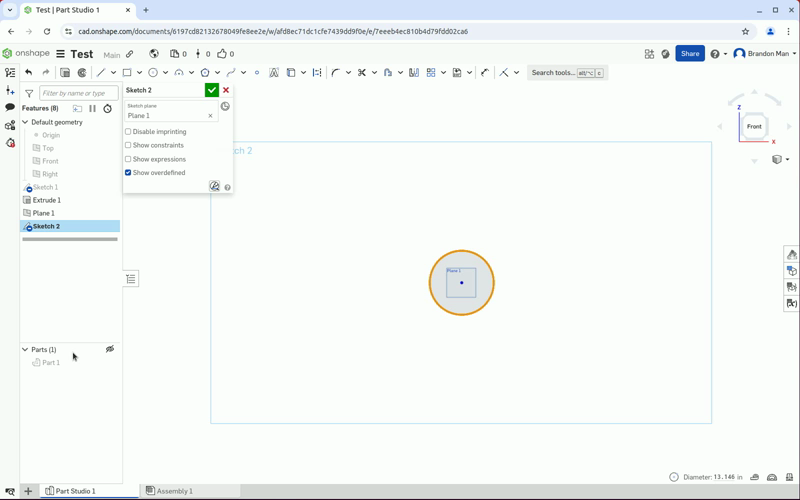
key(shift+e)
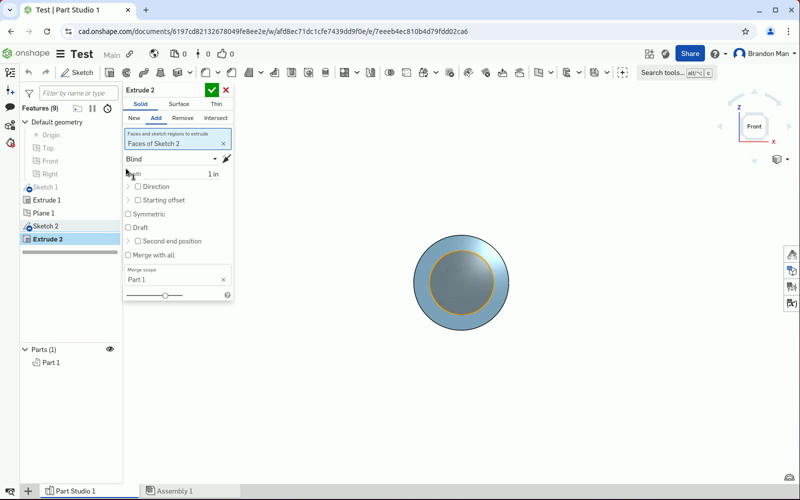
mouse_move(143, 106)
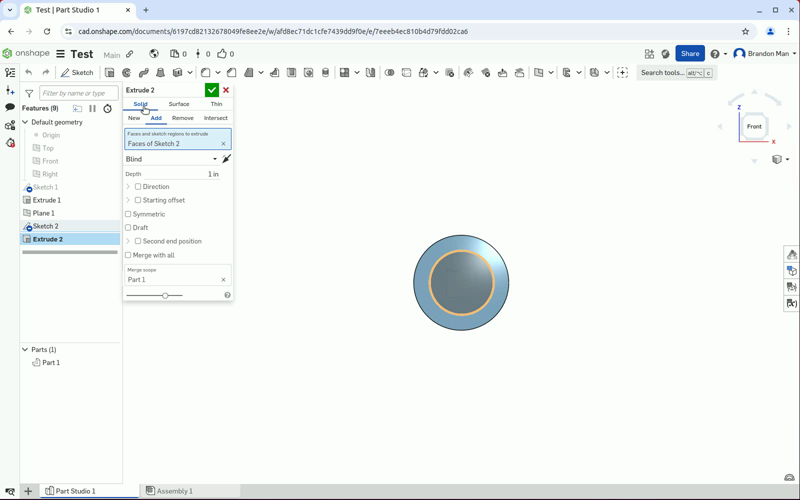
click(143, 106)
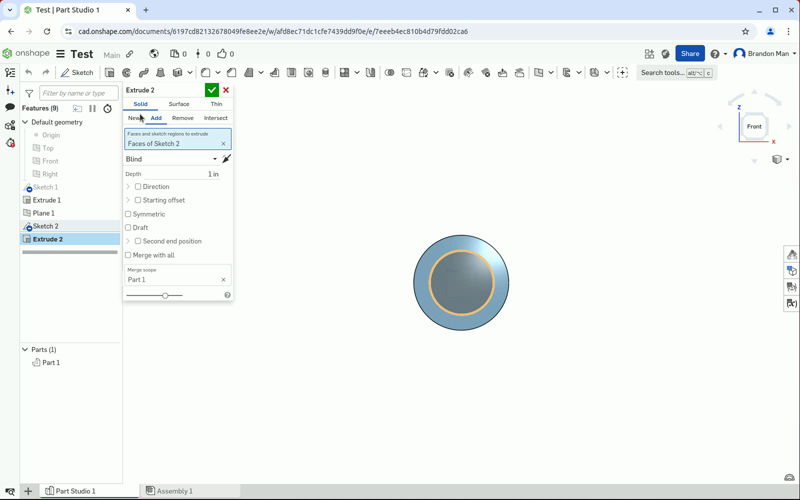
mouse_move(137, 120)
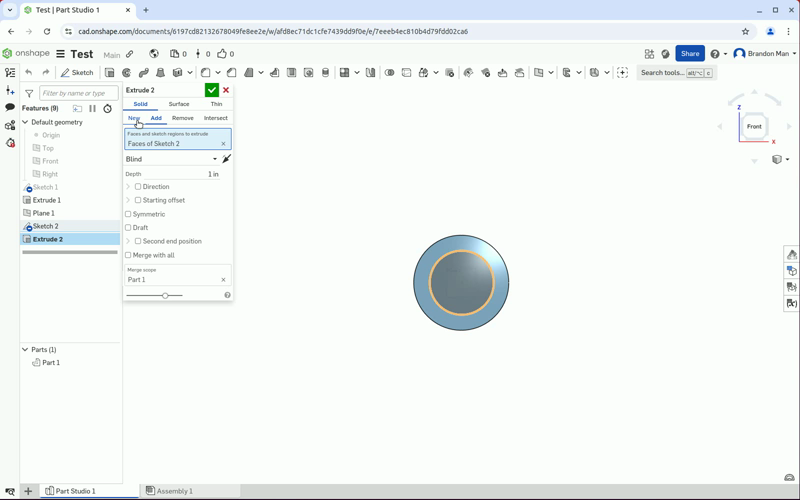
click(137, 120)
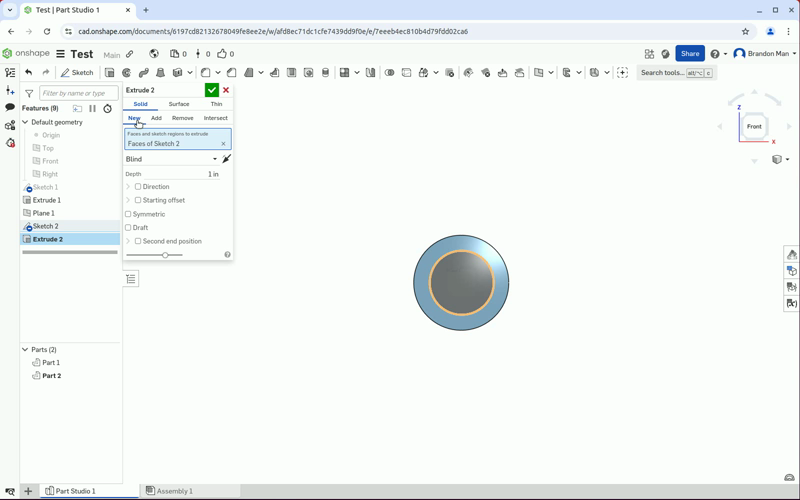
key(tab, 4)
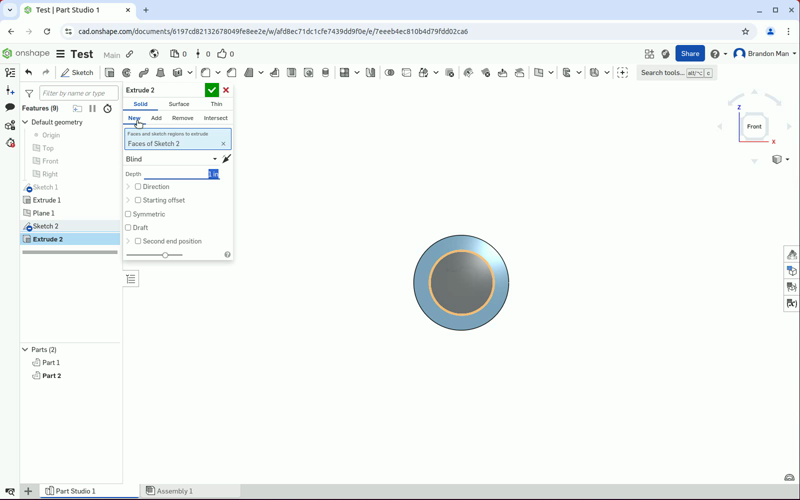
text(-7.703)
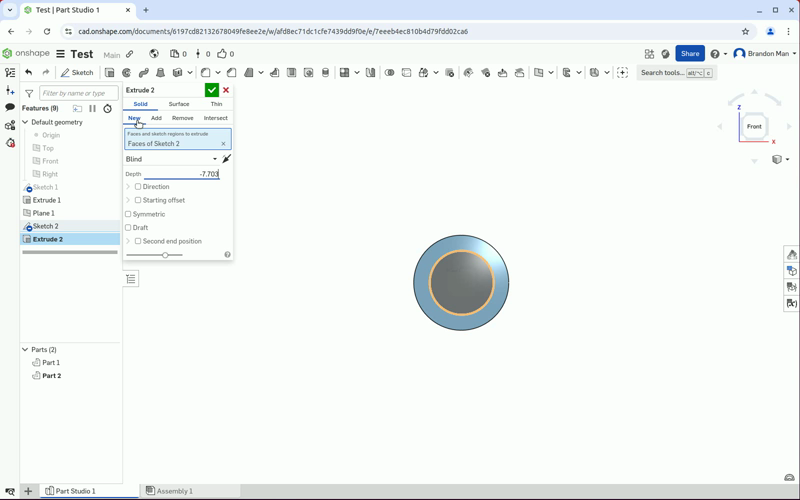
key(enter)
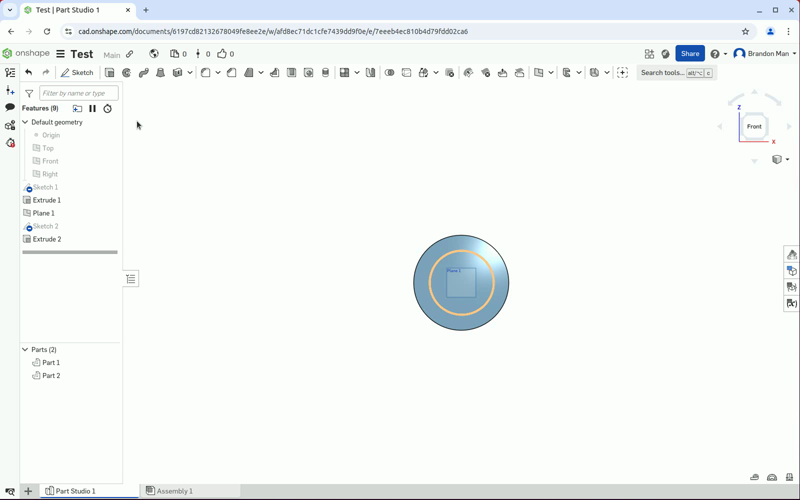
key(shift+h)
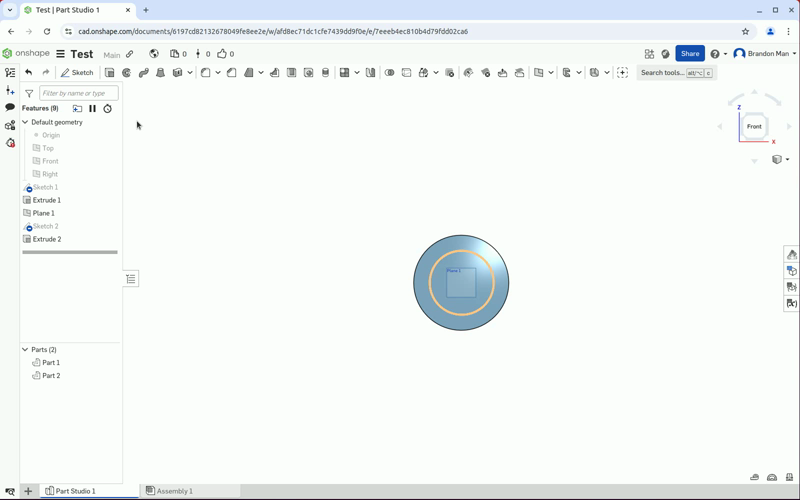
key(shift+h)
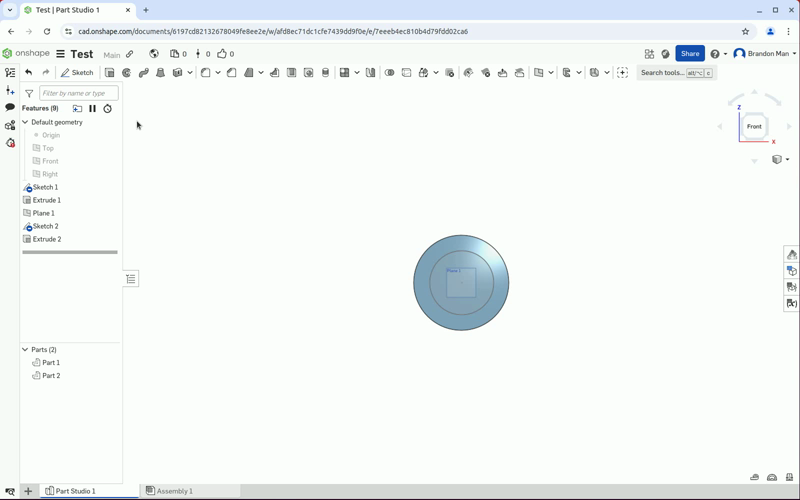
key(shift+7)
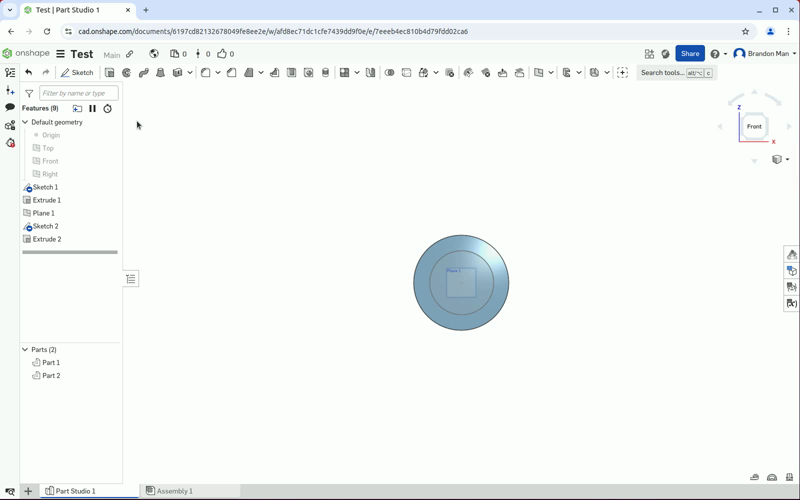
key(left, 2)
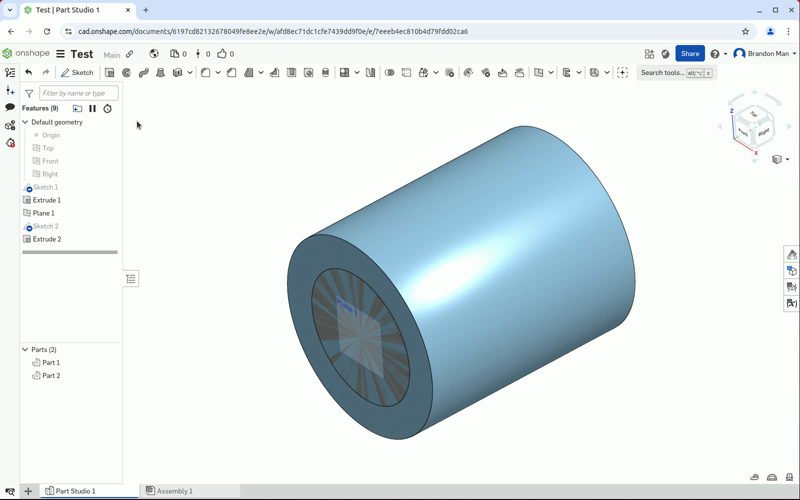
key(down, 2)
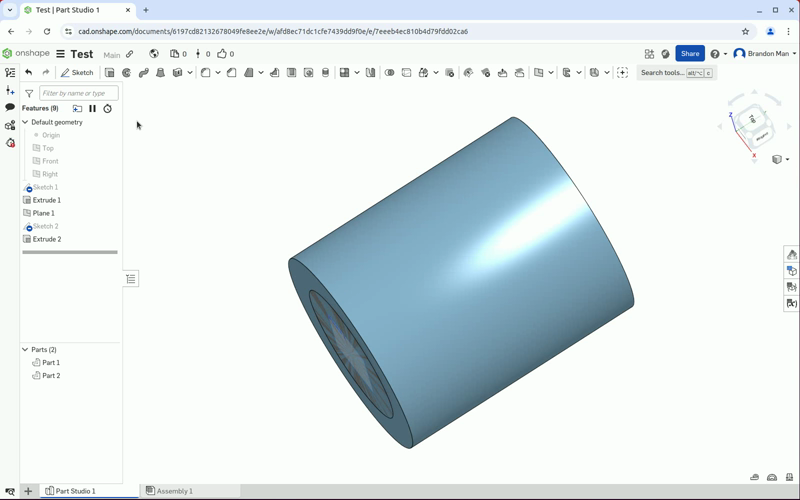
key(up, 2)
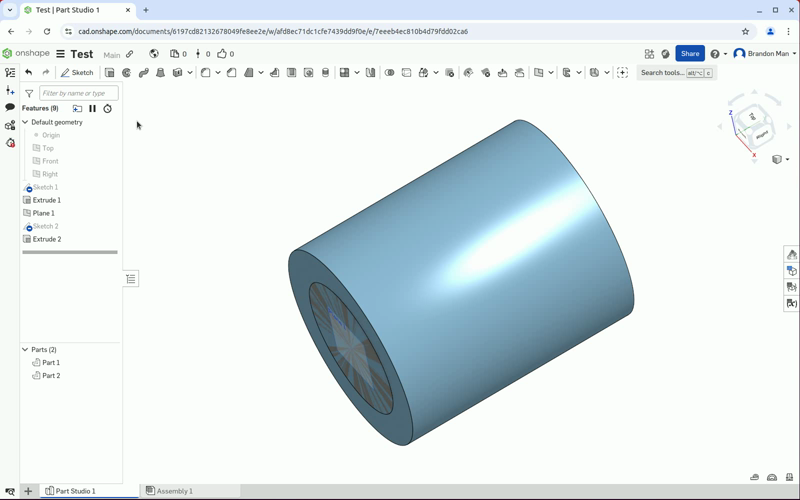
key(right, 2)
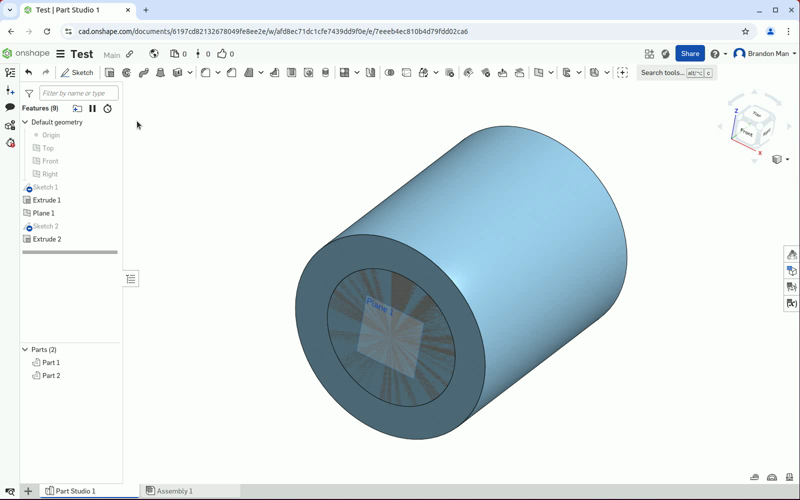
mouse_move(73, 189)
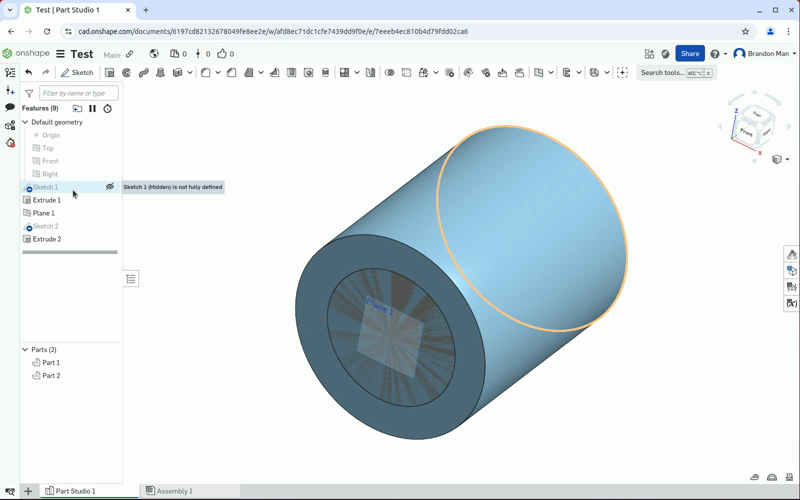
click(73, 189)